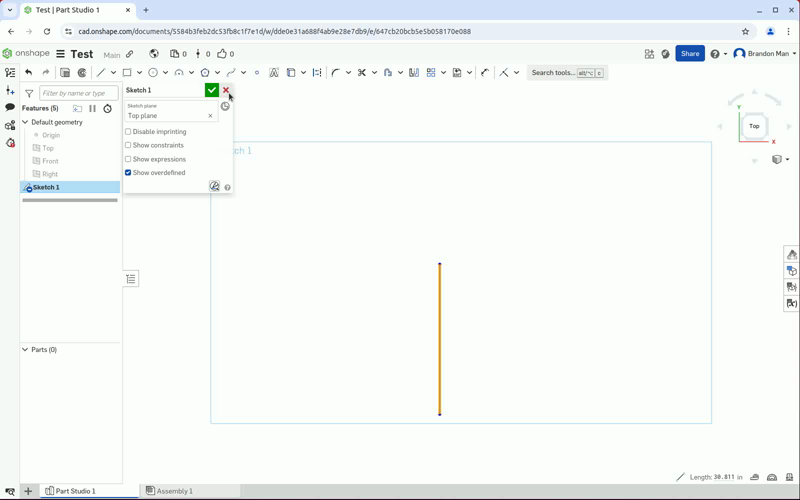
key(shift+h)
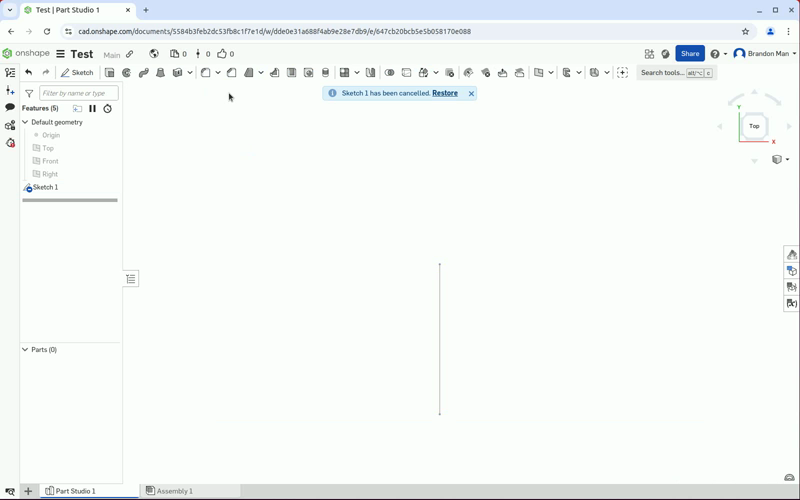
key(shift+s)
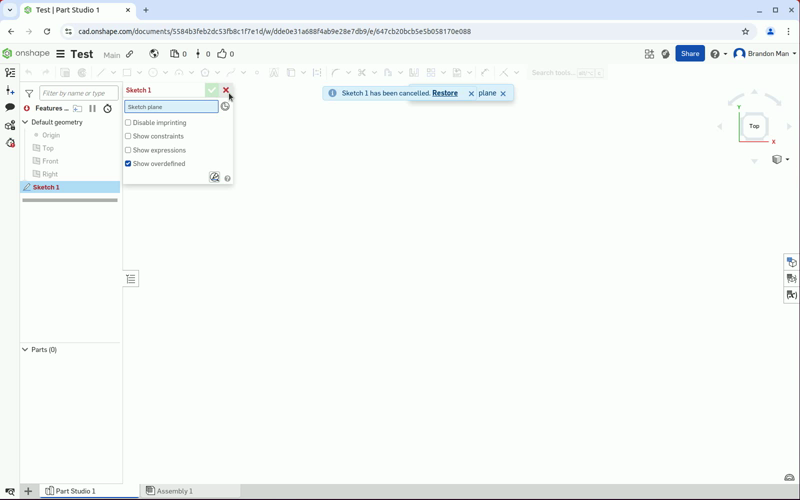
mouse_move(73, 150)
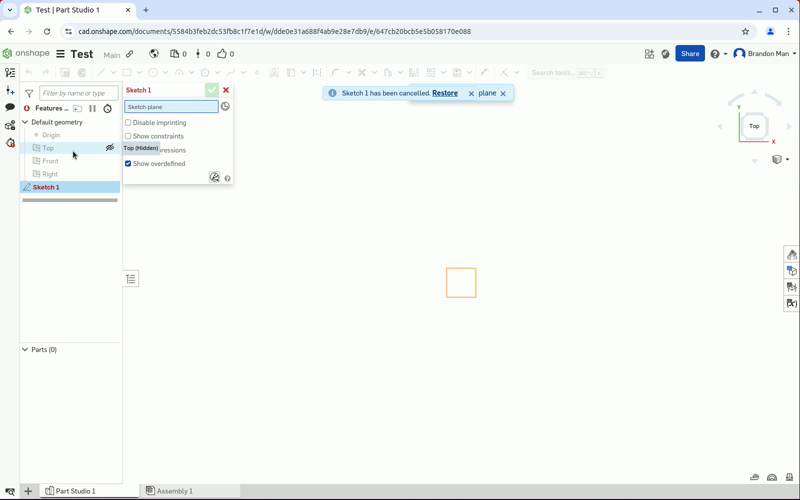
click(73, 150)
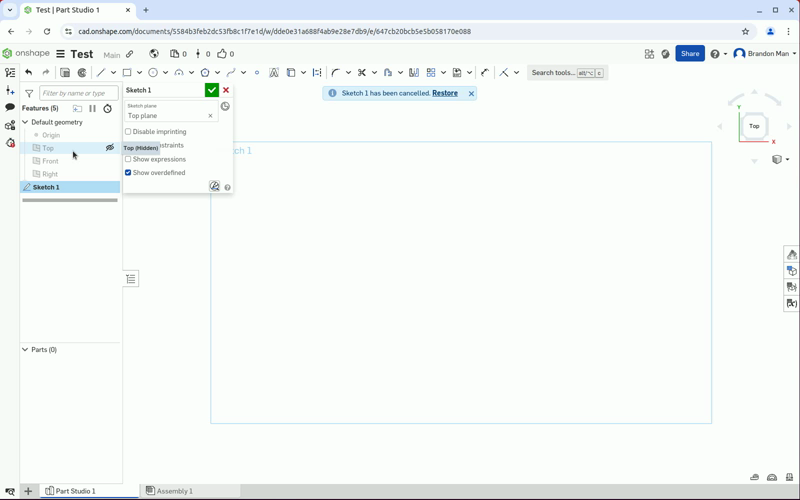
mouse_move(73, 352)
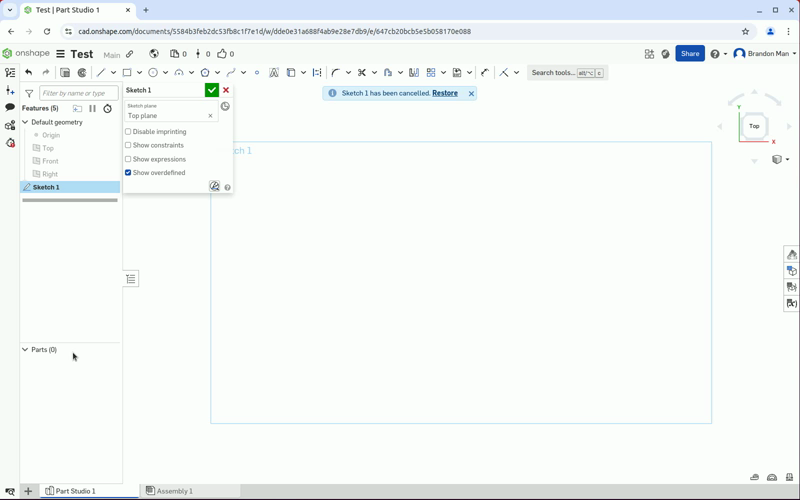
key(y)
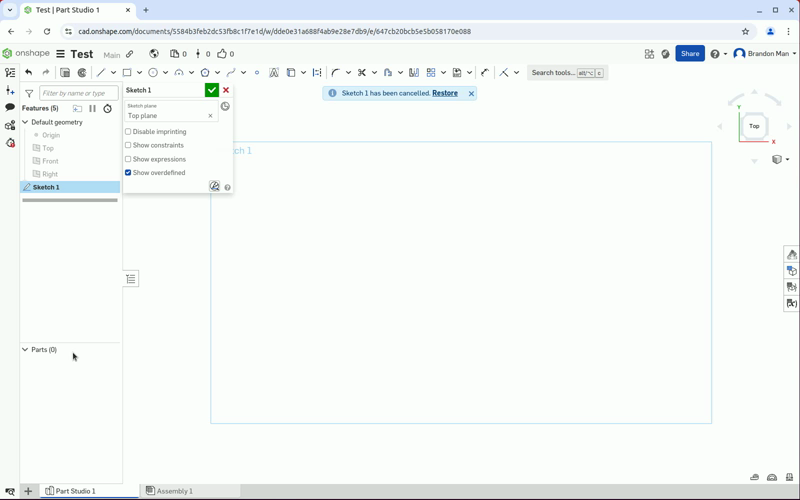
key(c)
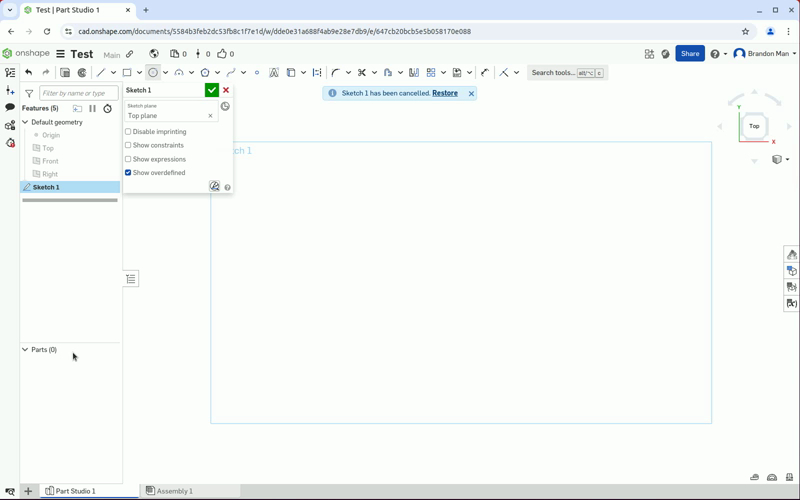
key_down(shift)
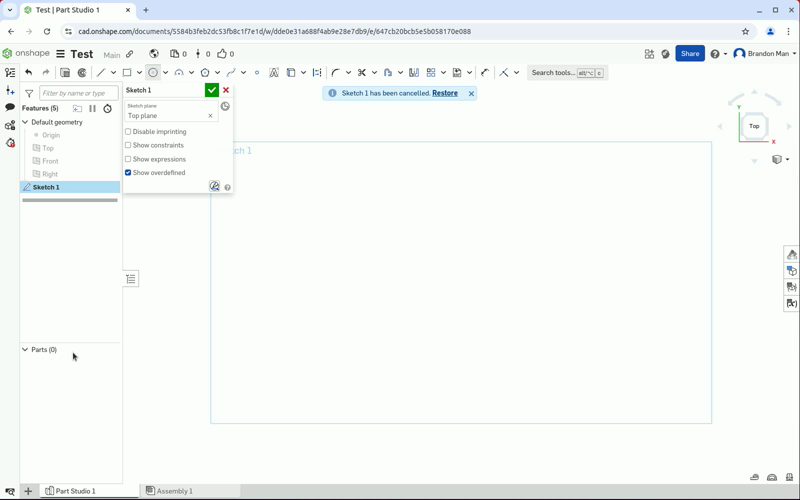
mouse_move(461, 282)
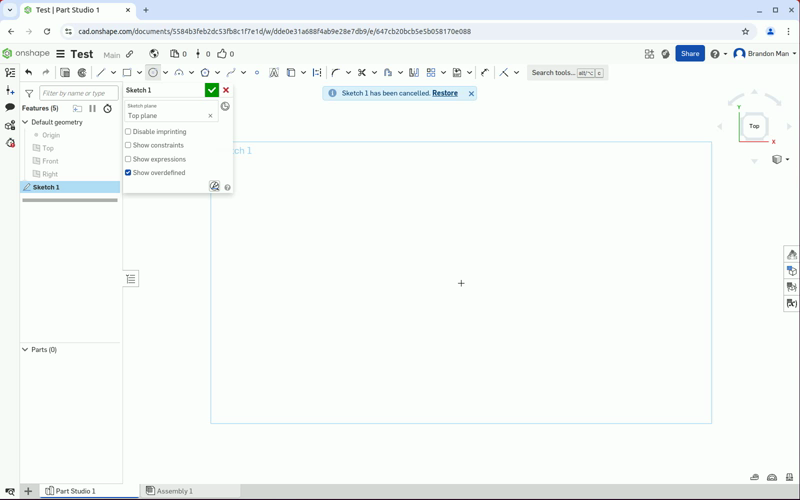
click(461, 282)
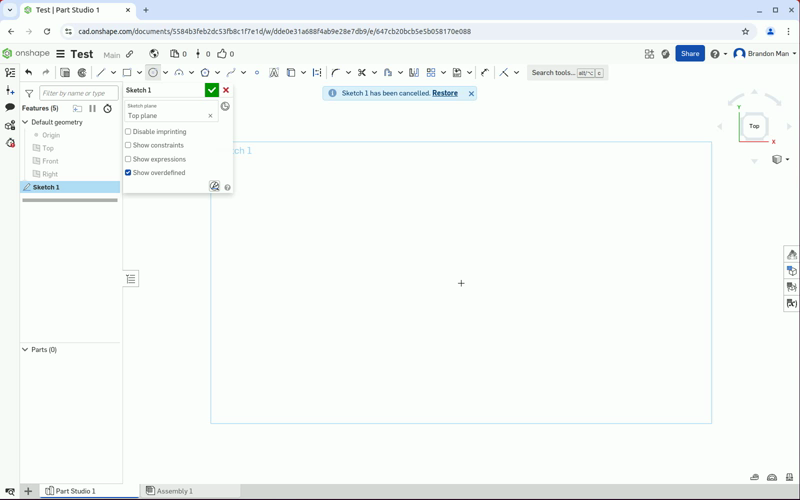
key_up(shift)
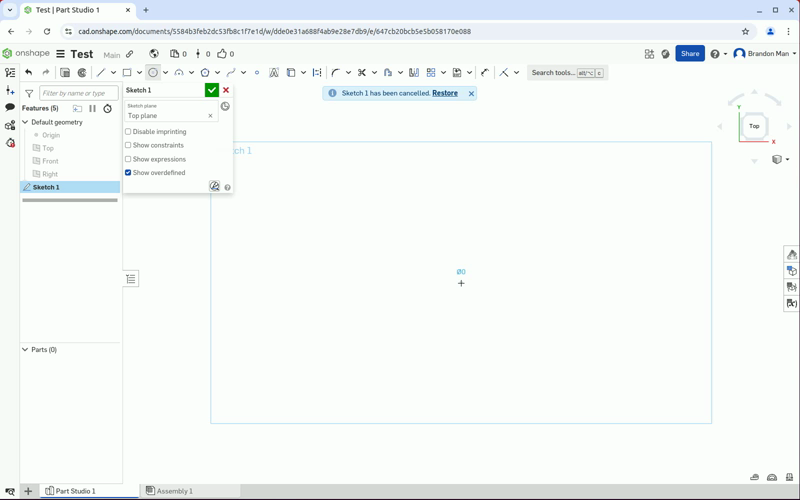
mouse_move(513, 282)
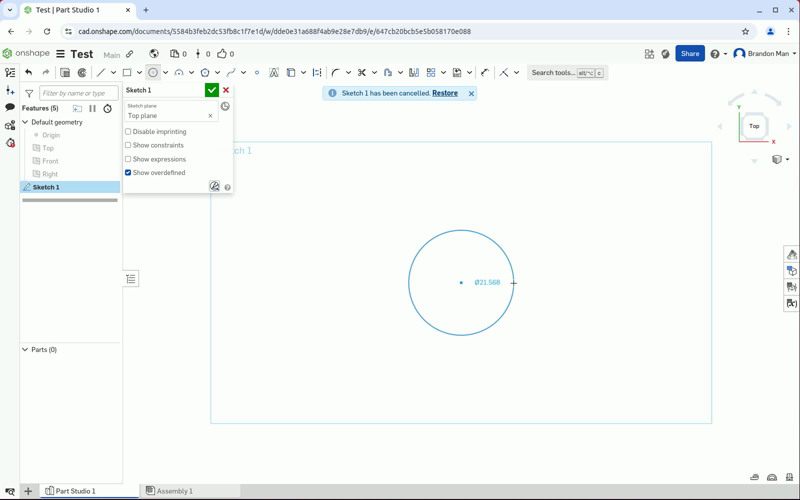
click(513, 282)
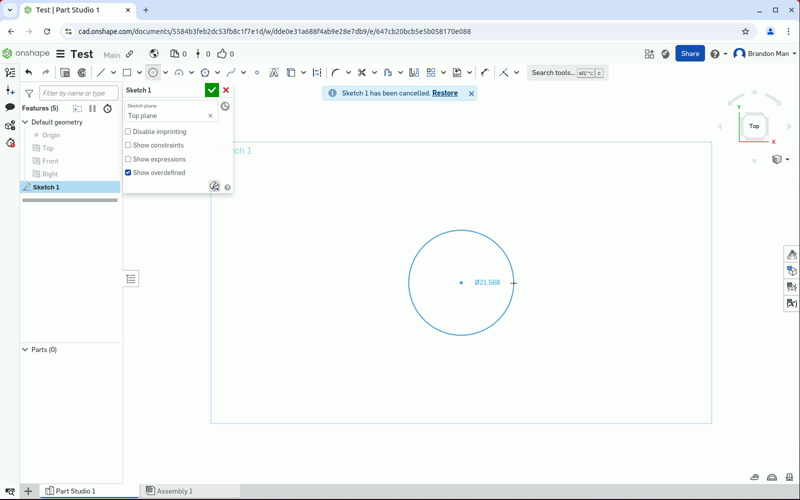
key(esc)
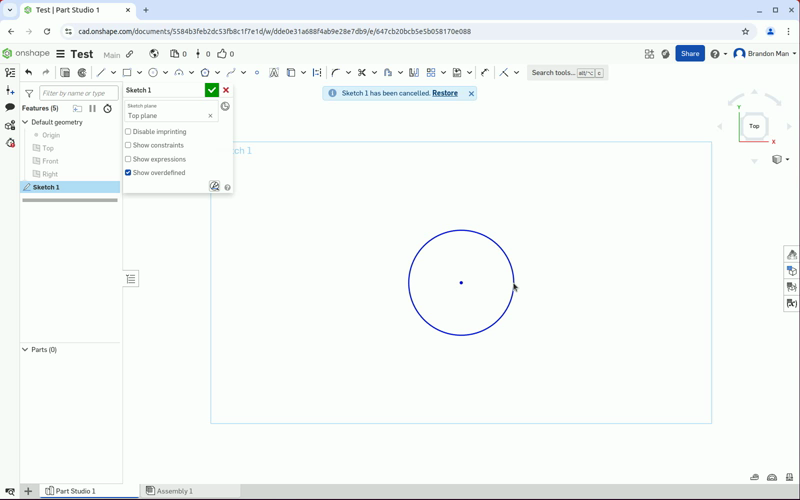
mouse_move(424, 292)
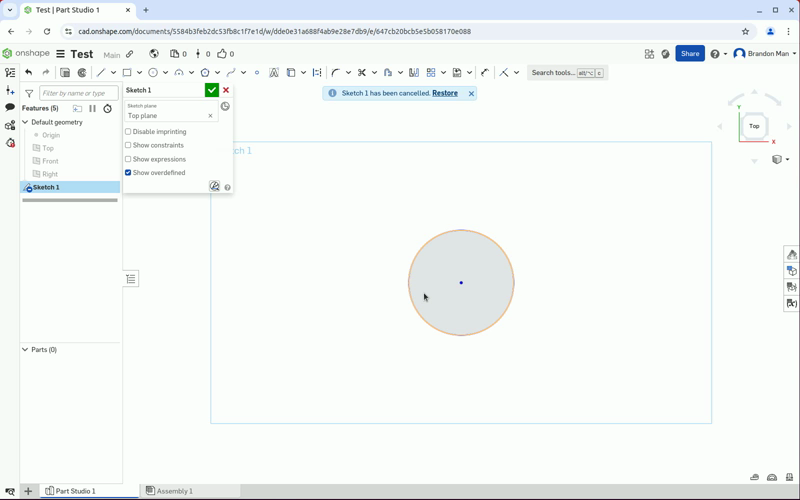
click(424, 292)
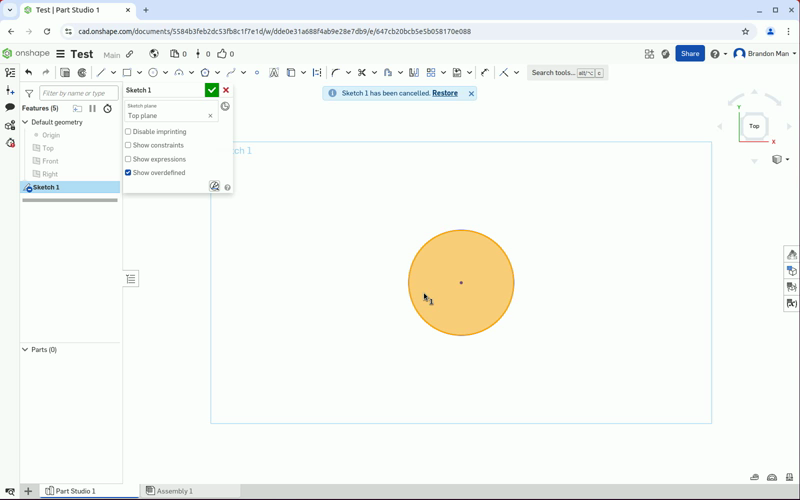
mouse_move(73, 352)
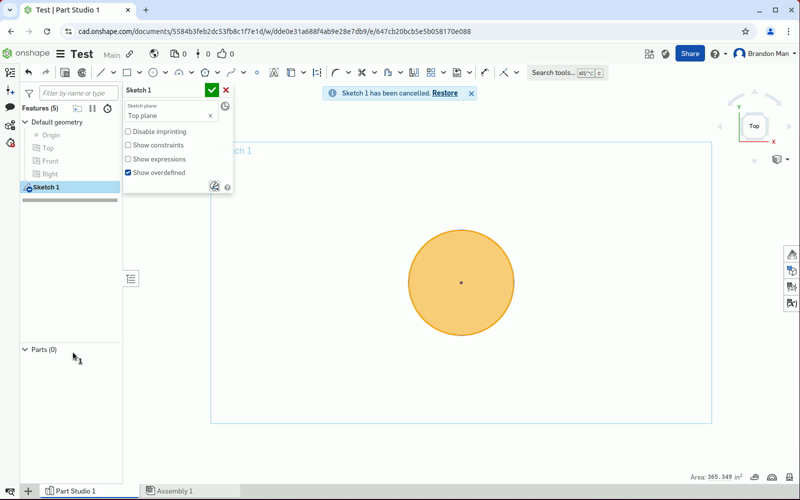
key(shift+y)
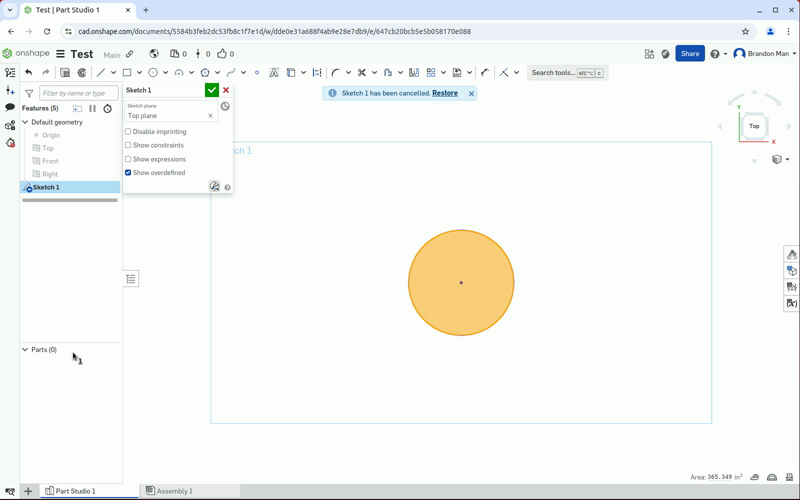
key(shift+e)
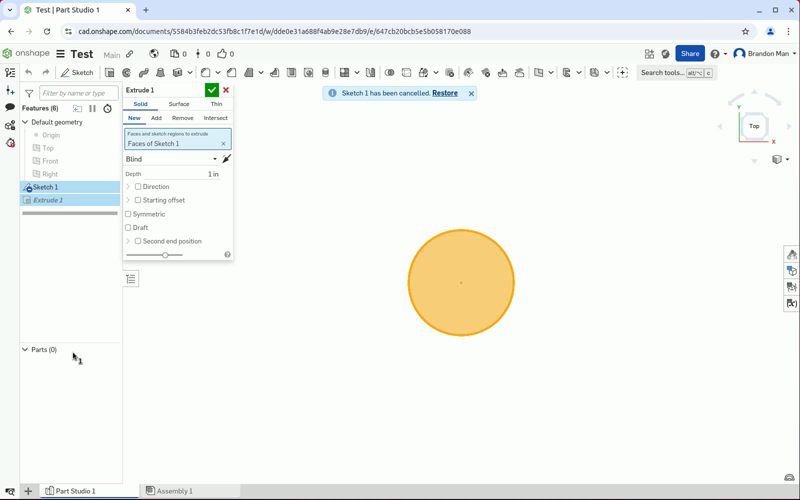
mouse_move(143, 106)
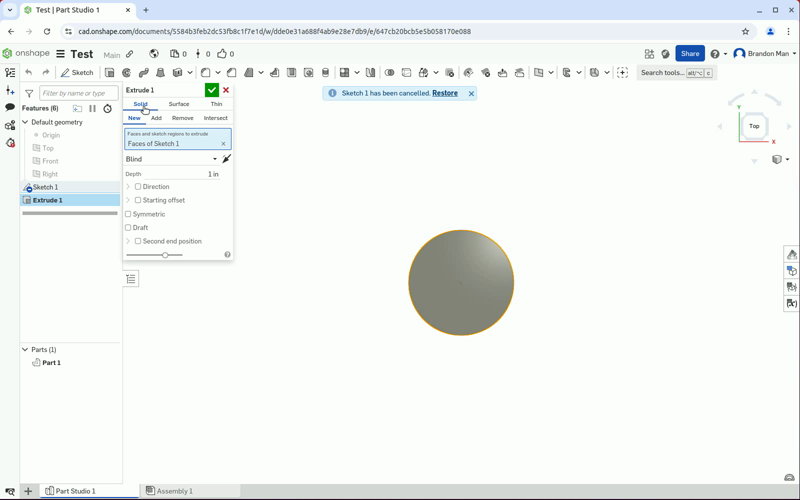
click(143, 106)
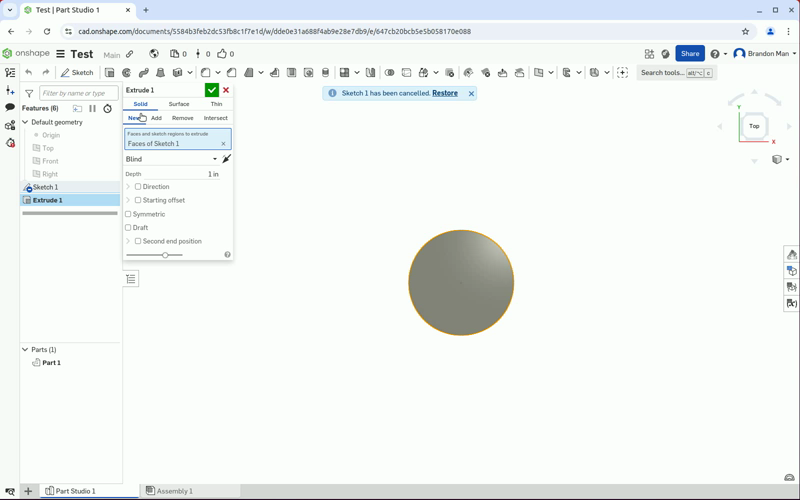
mouse_move(137, 120)
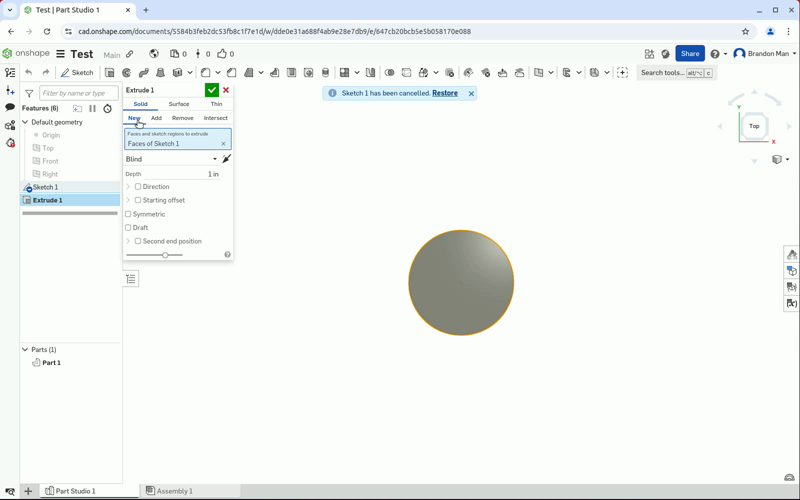
click(137, 120)
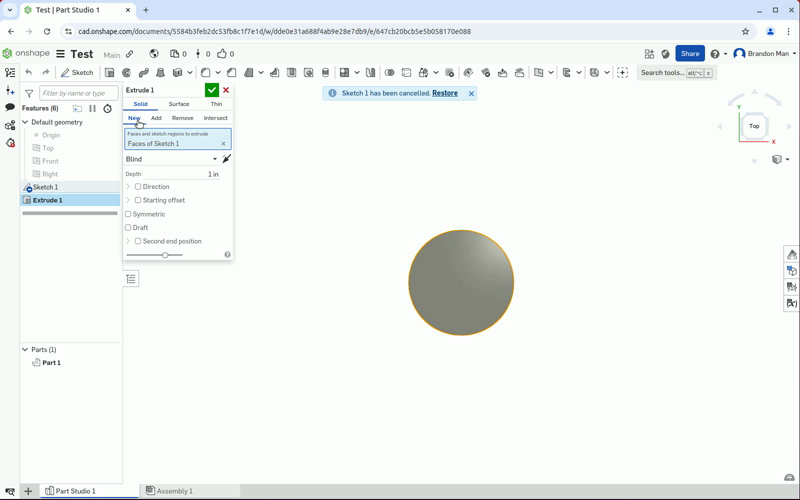
key(tab, 4)
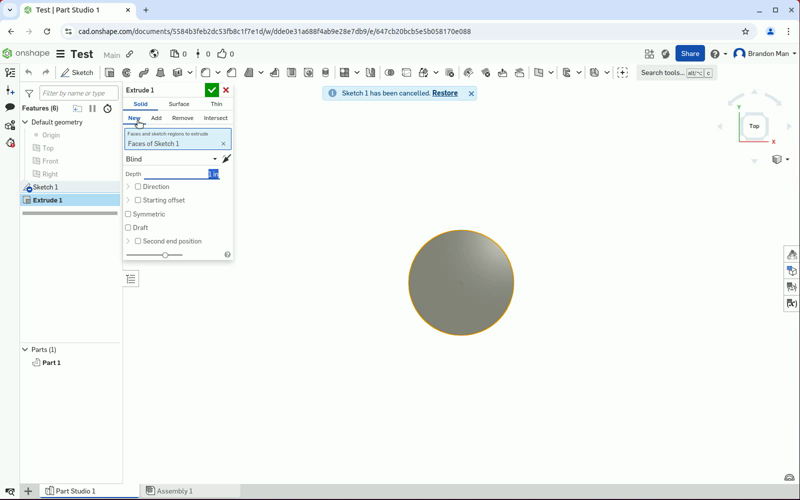
text(9.147)
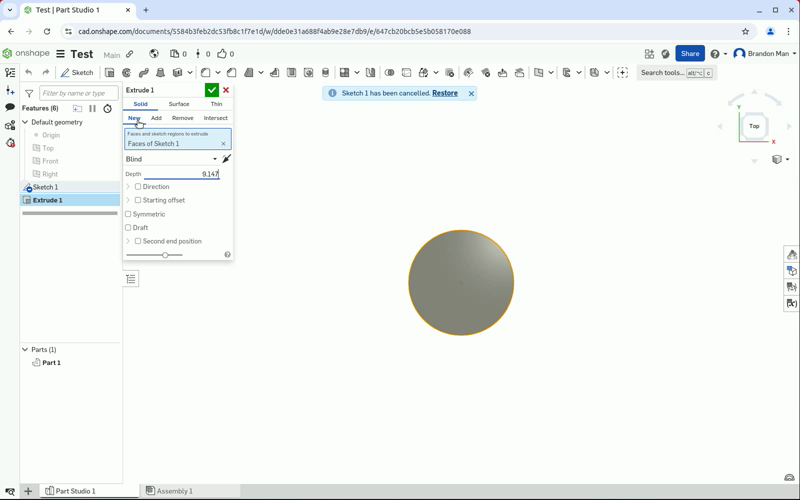
key(enter)
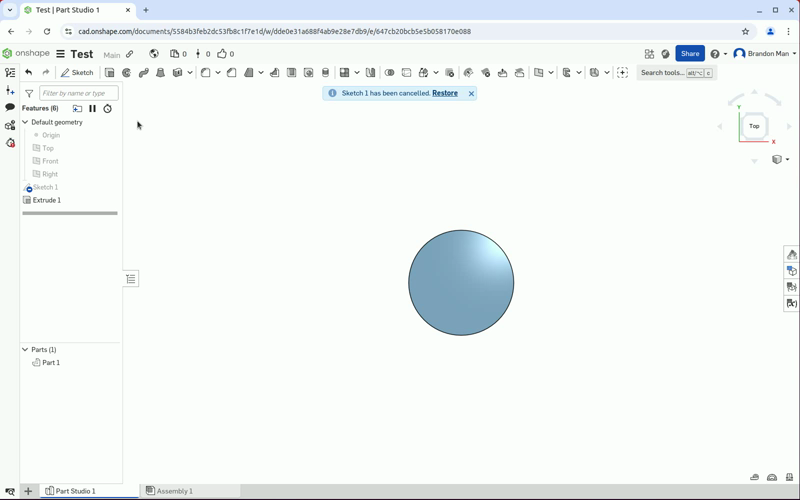
key(shift+h)
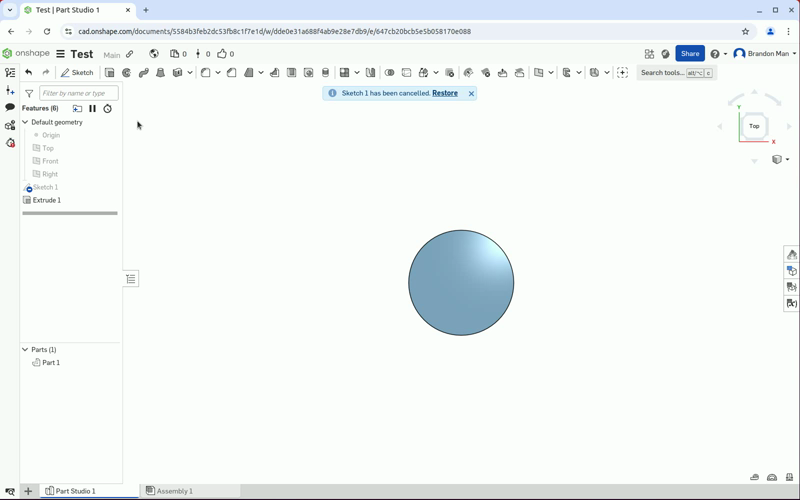
key(shift+h)
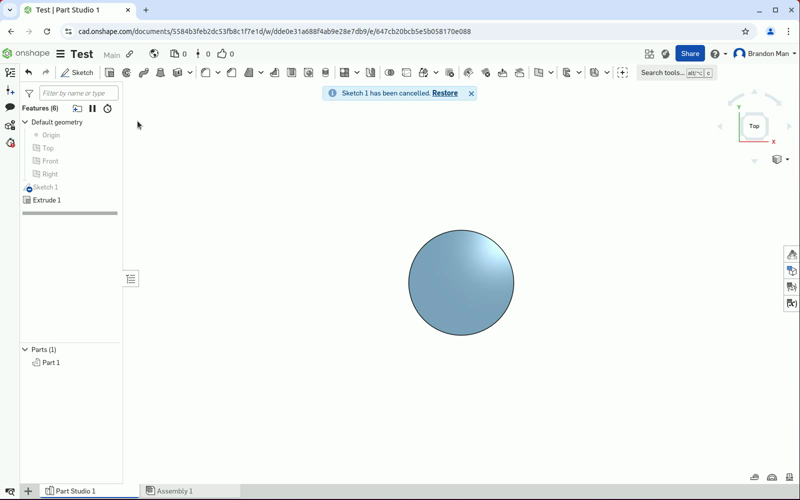
mouse_move(73, 189)
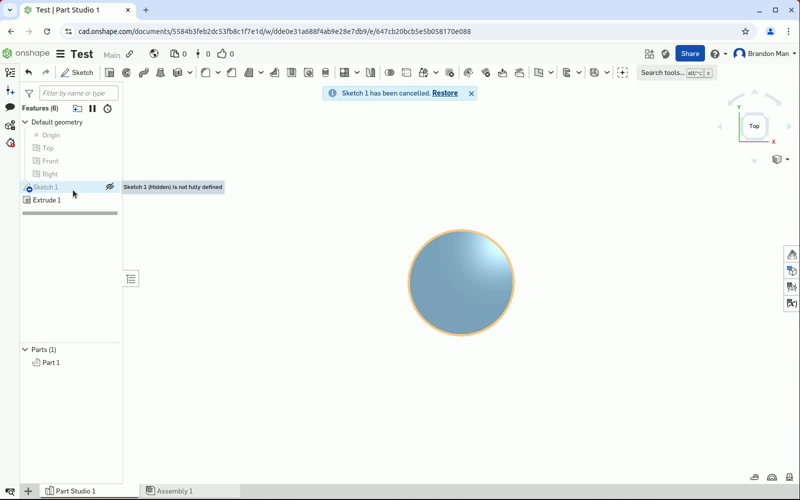
click(73, 189)
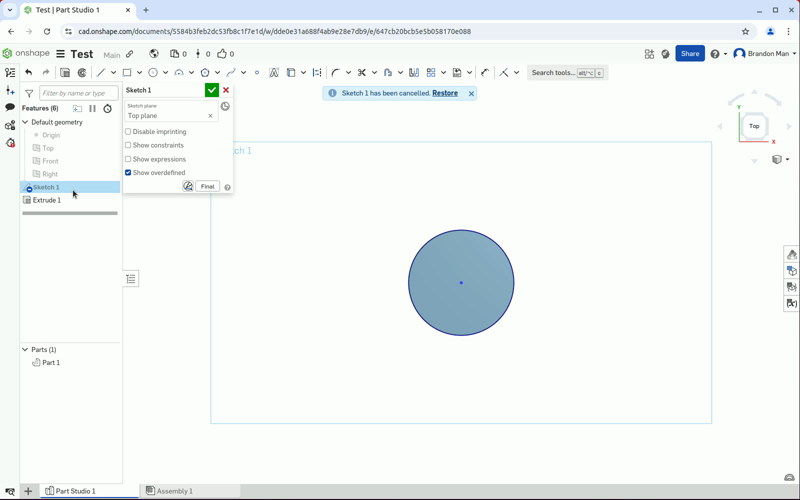
mouse_move(229, 92)
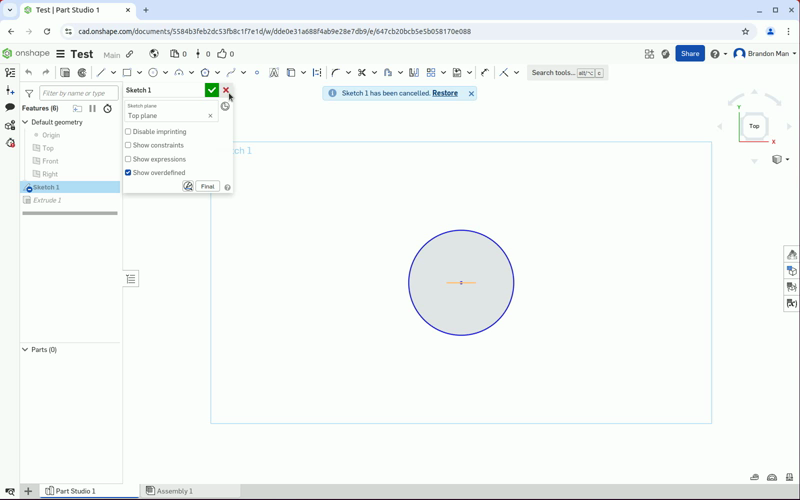
click(229, 92)
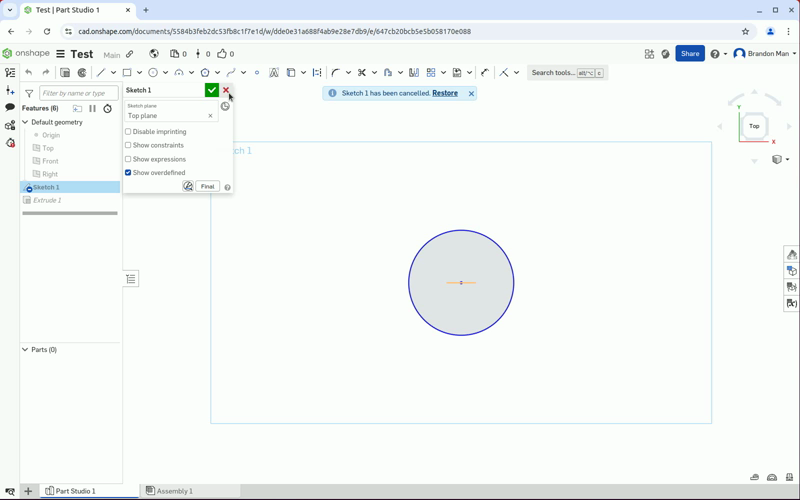
key(shift+s)
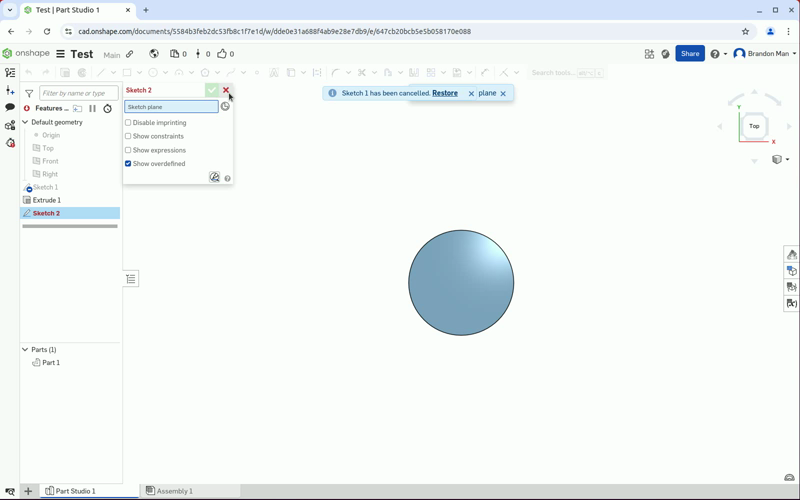
mouse_move(73, 150)
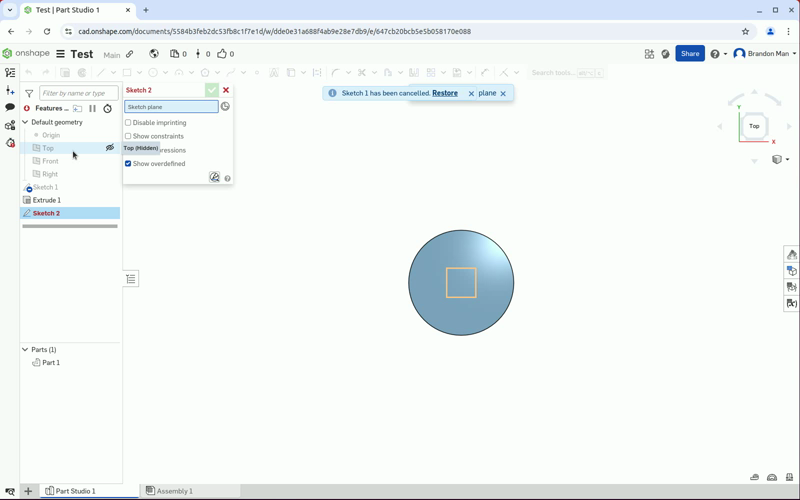
click(73, 150)
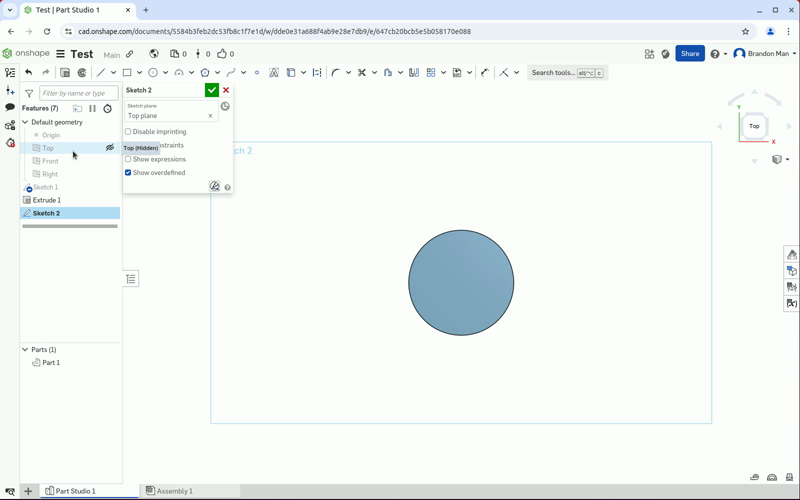
mouse_move(73, 352)
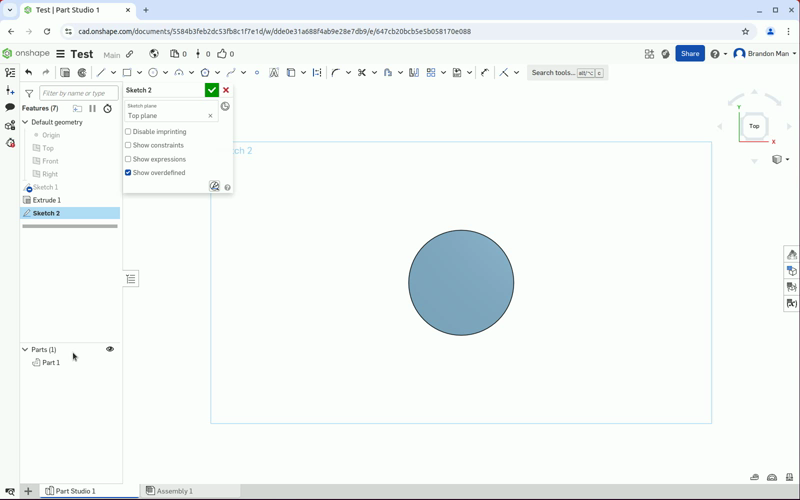
key(y)
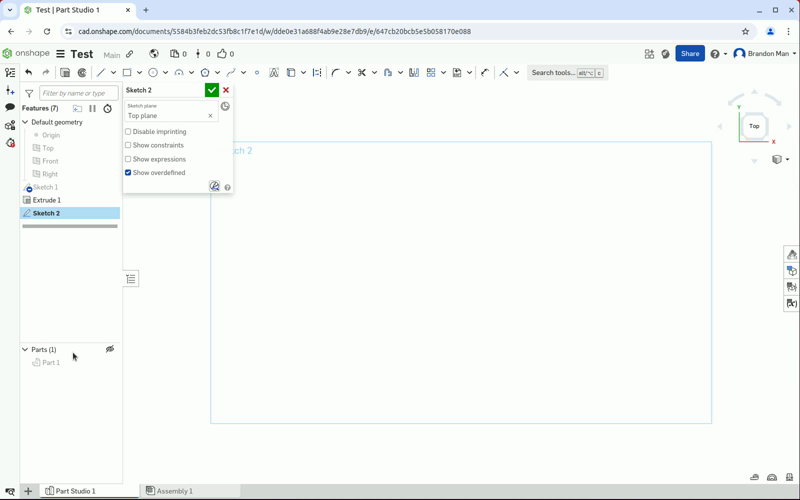
key(c)
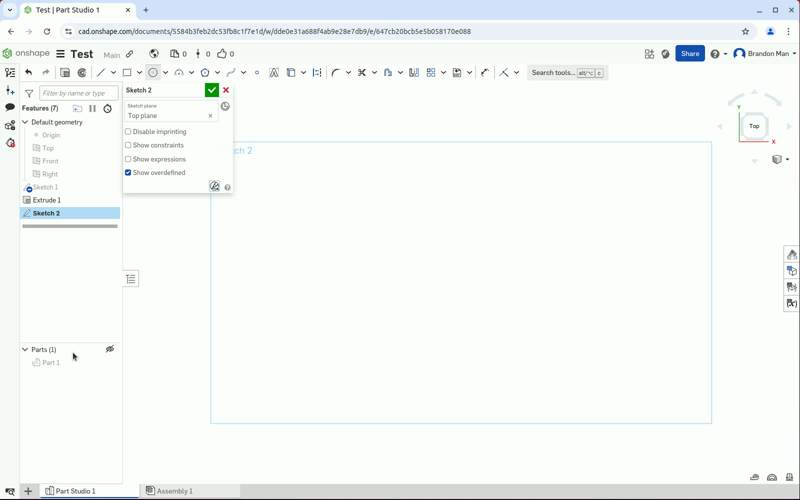
key_down(shift)
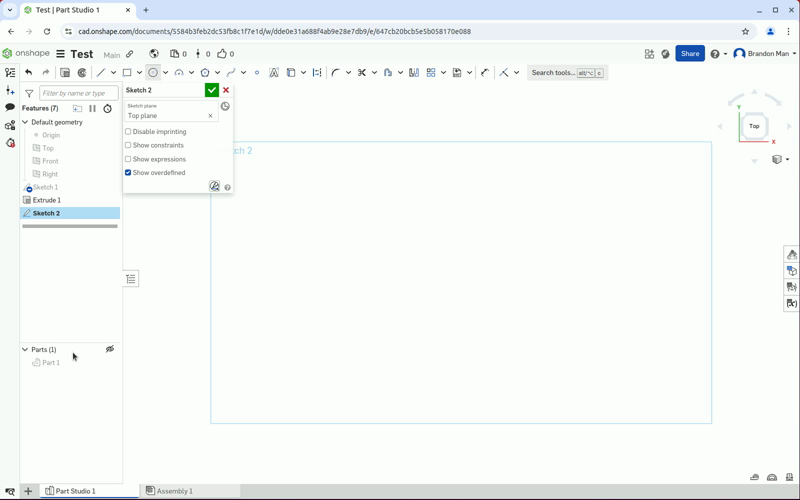
mouse_move(460, 282)
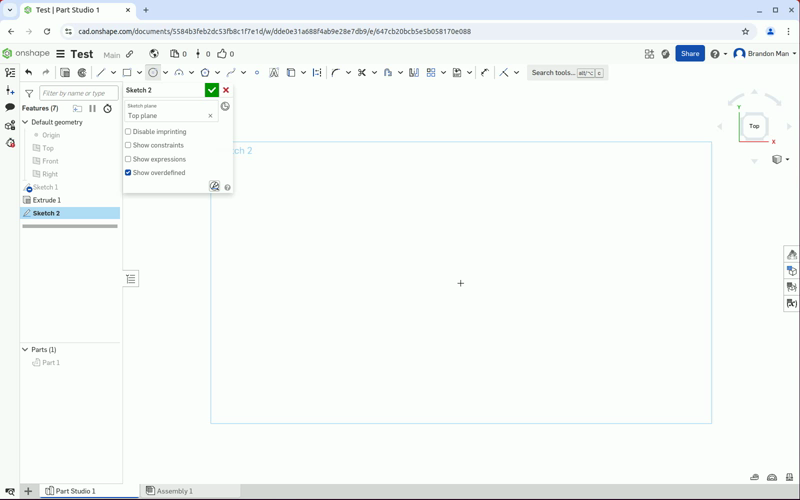
click(460, 282)
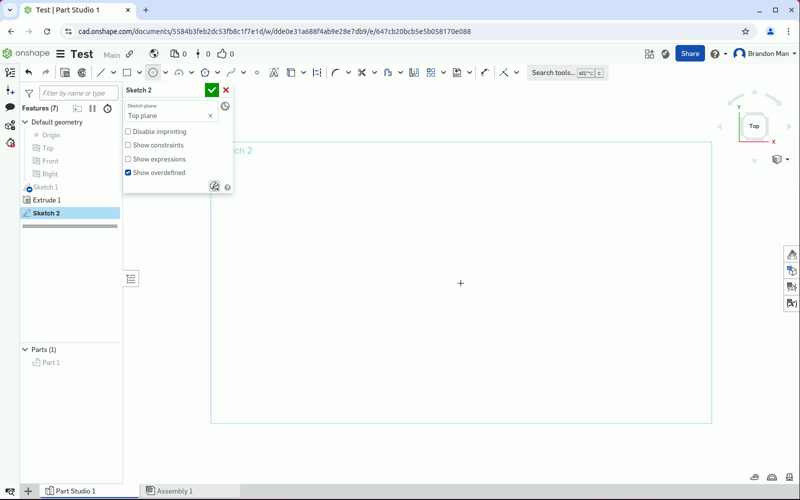
key_up(shift)
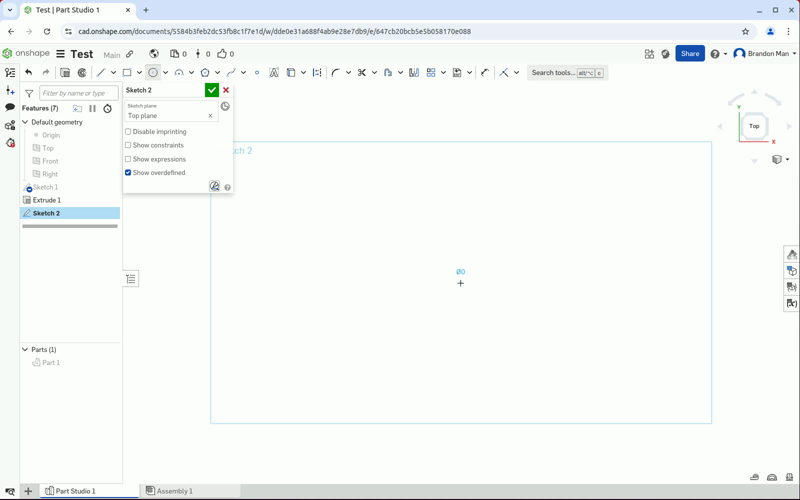
mouse_move(528, 282)
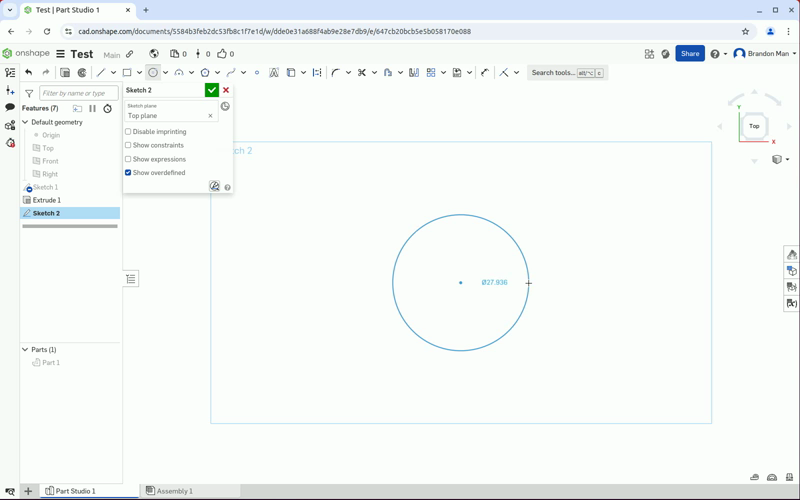
click(528, 282)
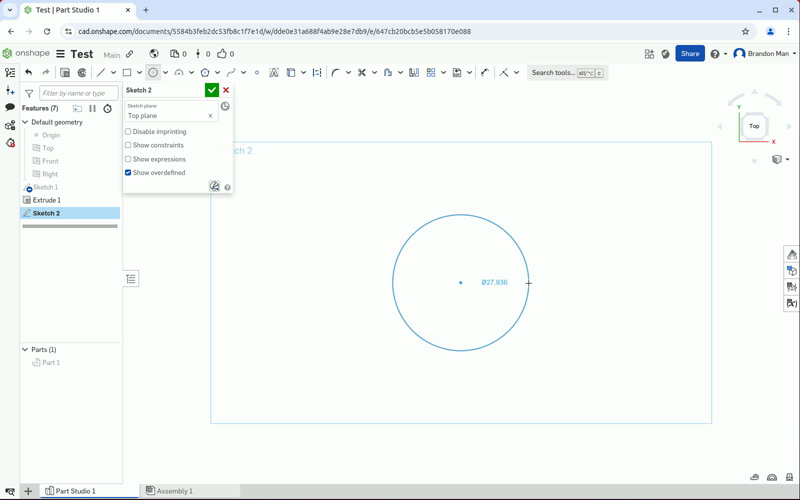
key(esc)
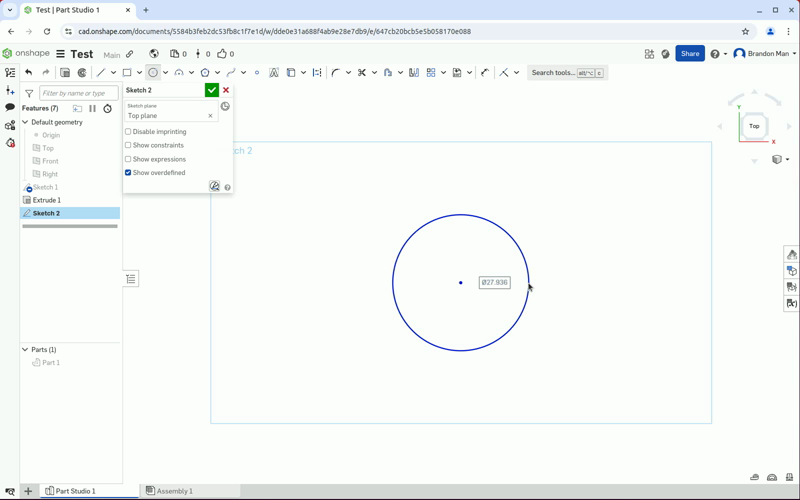
key(c)
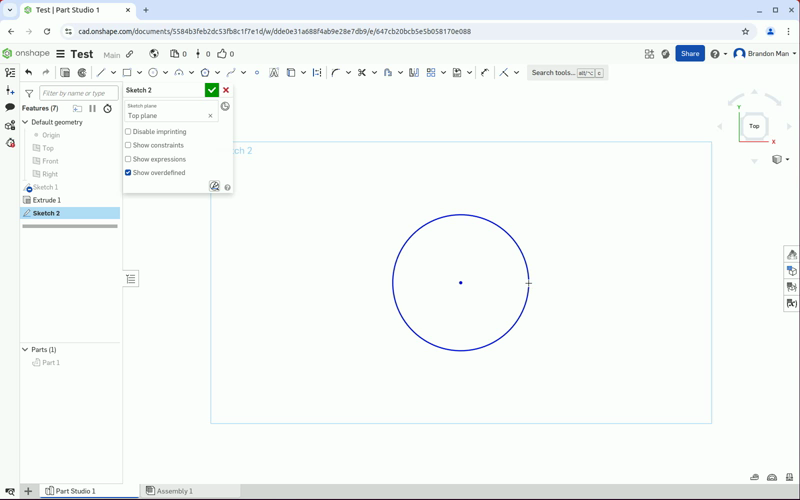
key_down(shift)
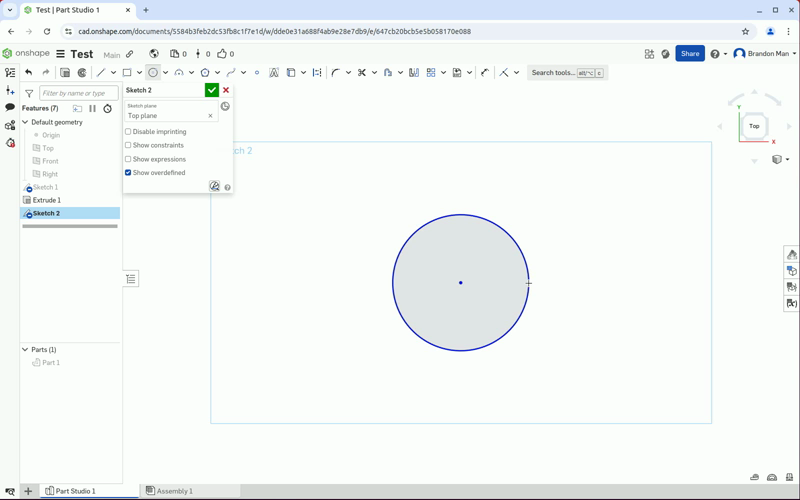
mouse_move(460, 282)
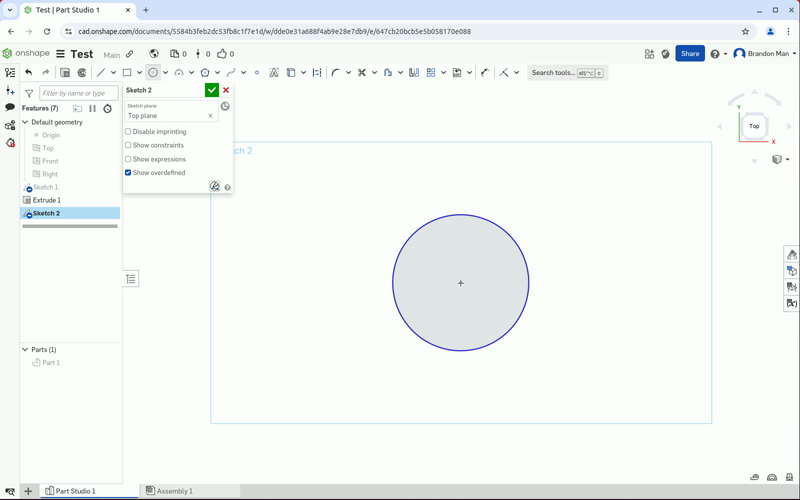
click(460, 282)
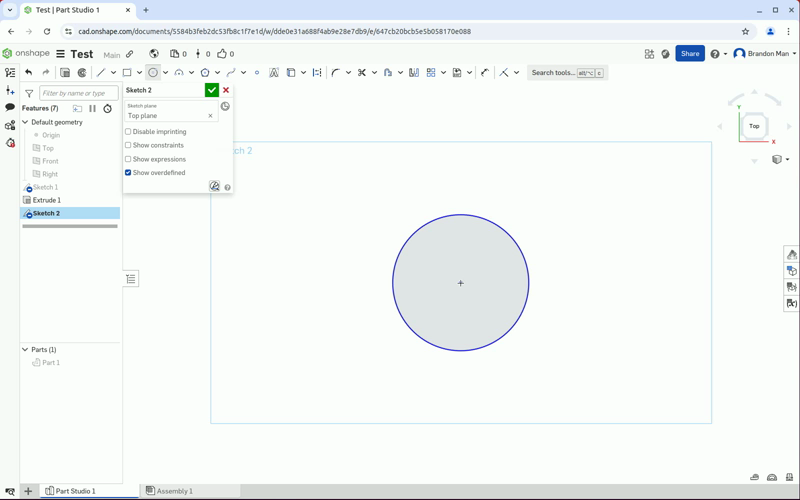
key_up(shift)
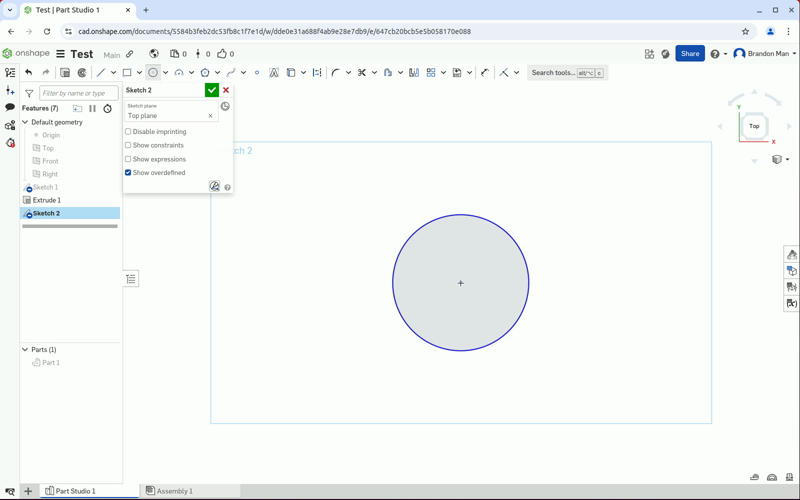
mouse_move(511, 282)
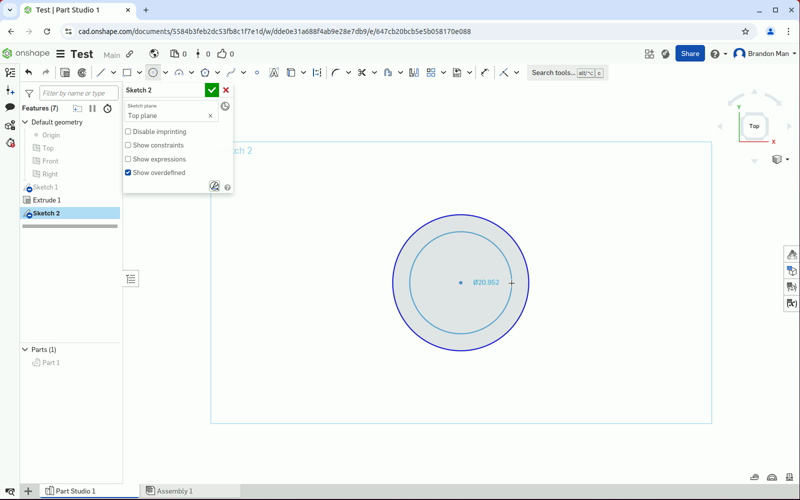
click(511, 282)
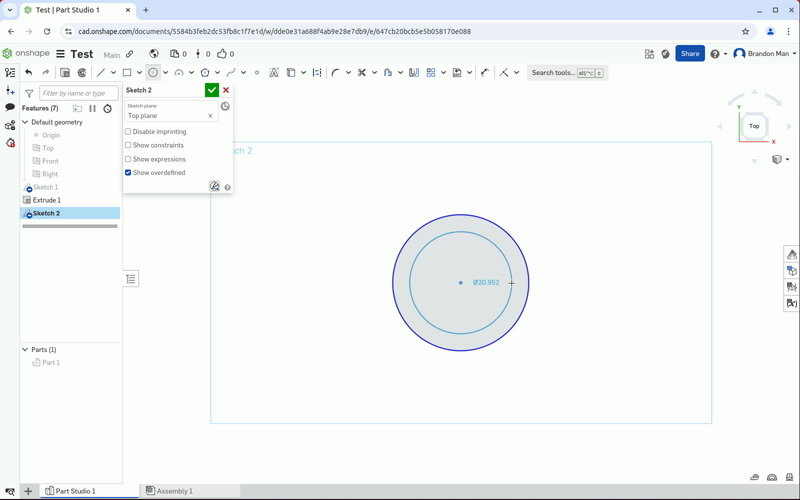
key(esc)
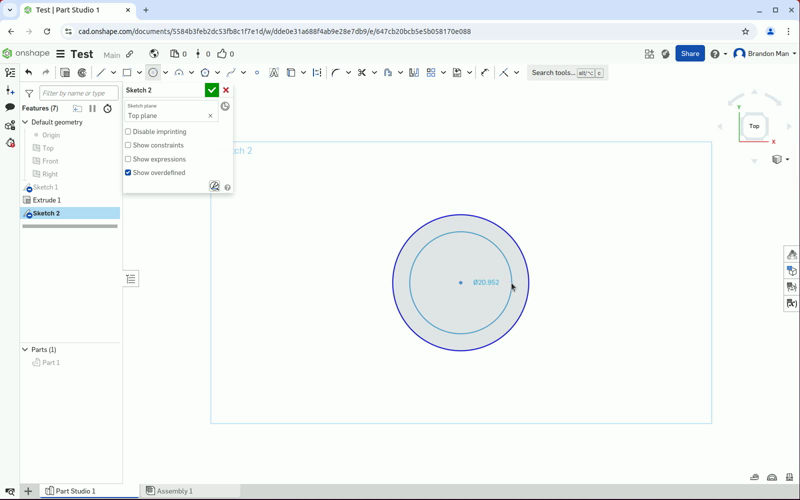
mouse_move(411, 314)
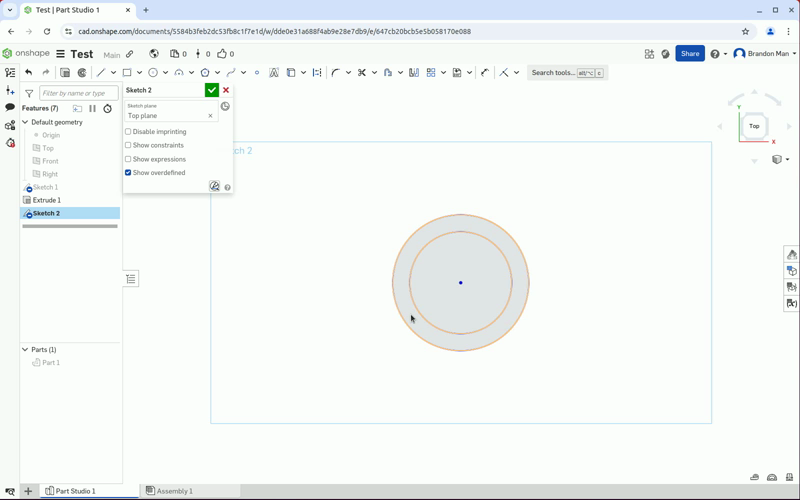
click(411, 314)
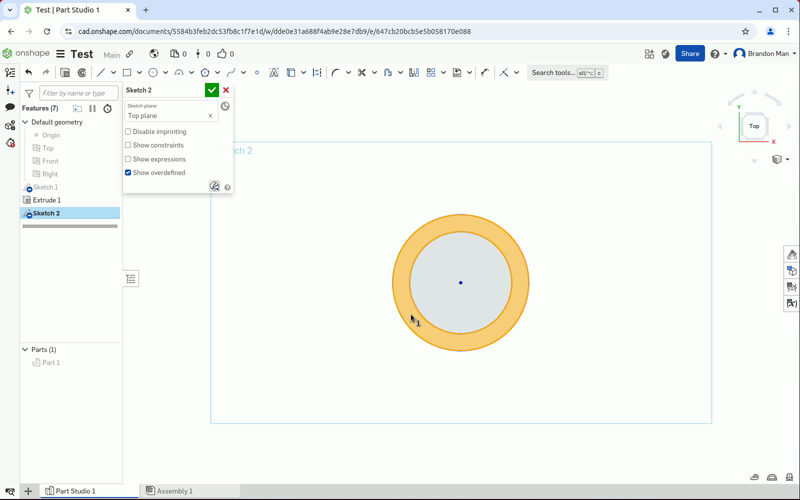
mouse_move(73, 352)
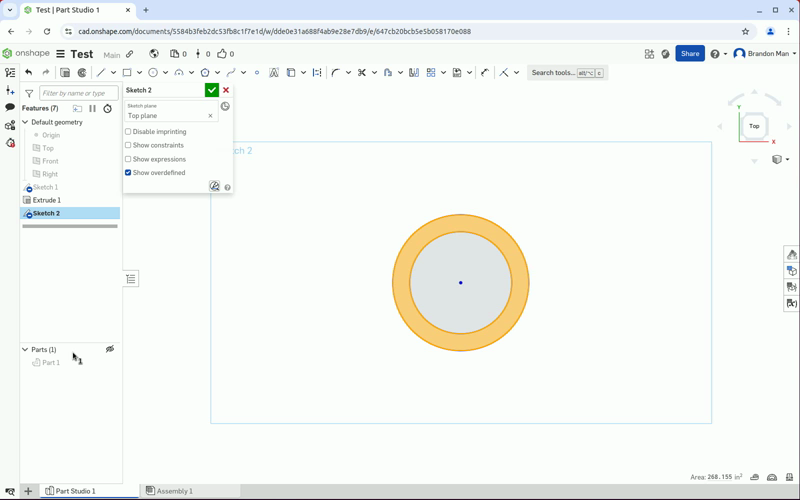
key(shift+y)
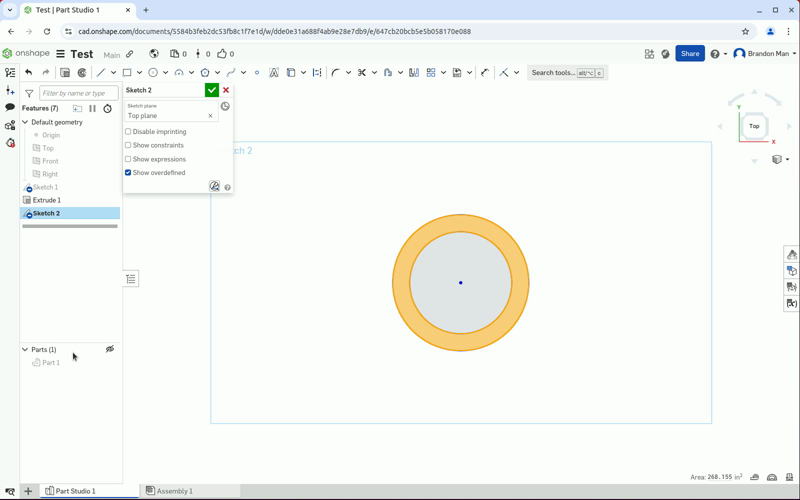
key(shift+e)
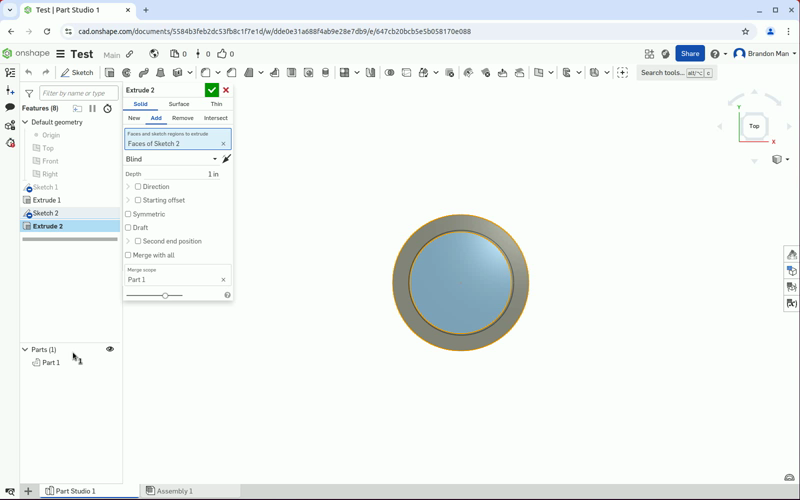
mouse_move(143, 106)
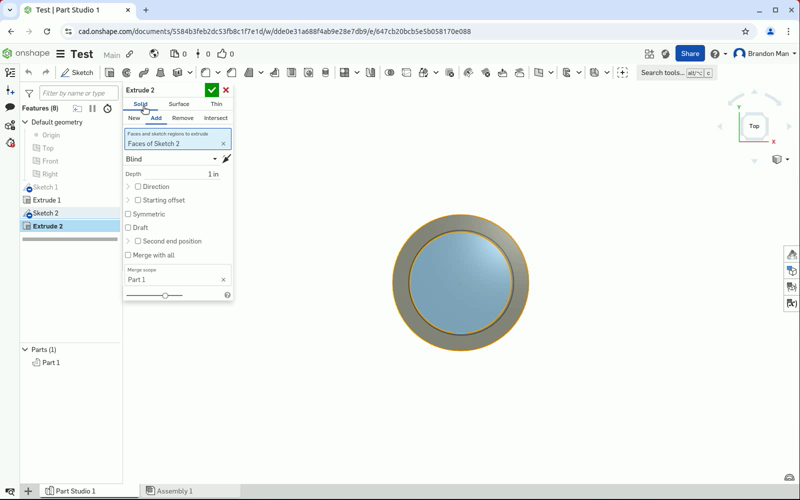
click(143, 106)
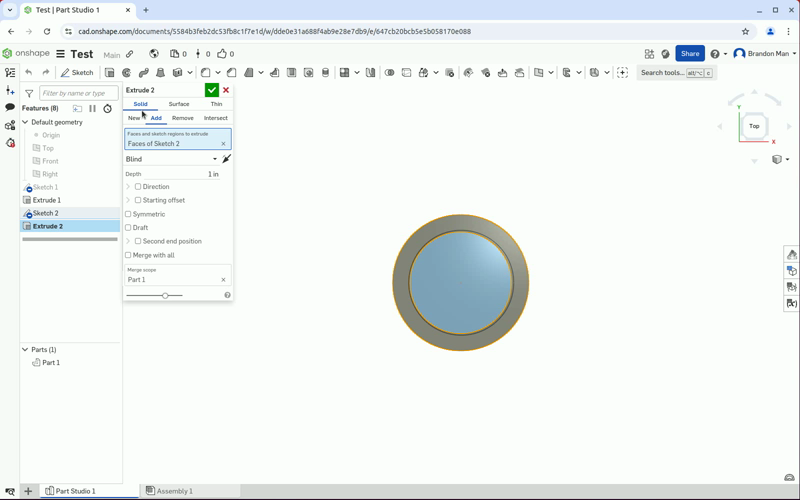
mouse_move(137, 120)
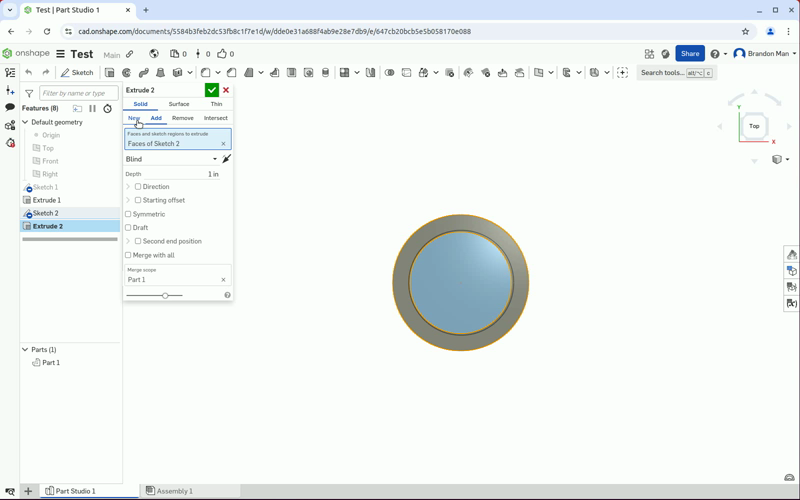
click(137, 120)
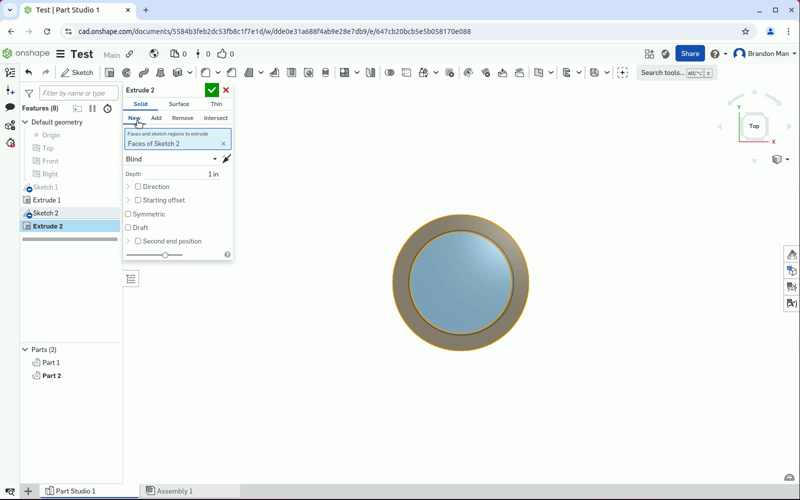
key(tab, 4)
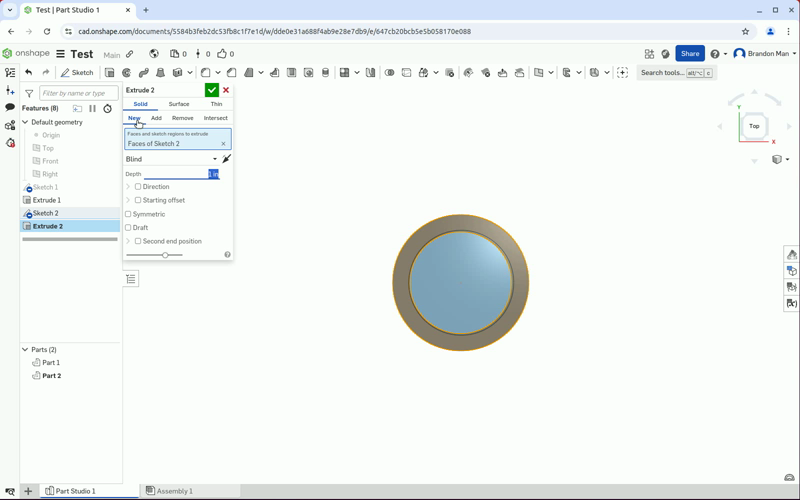
text(23.108)
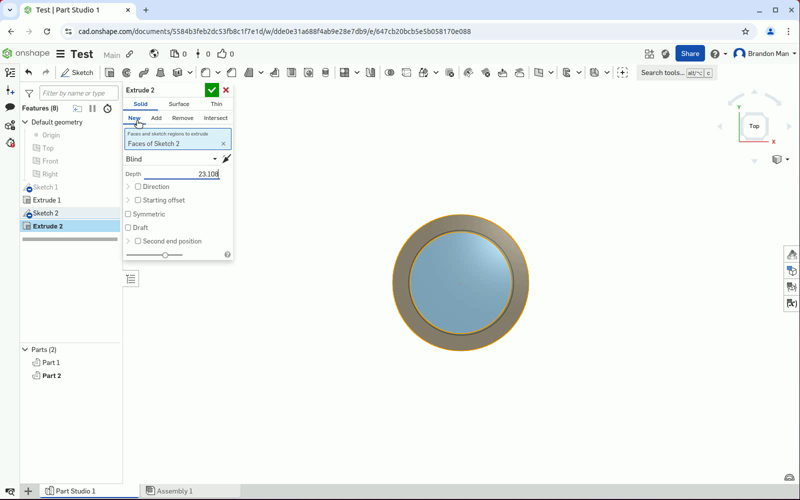
key(enter)
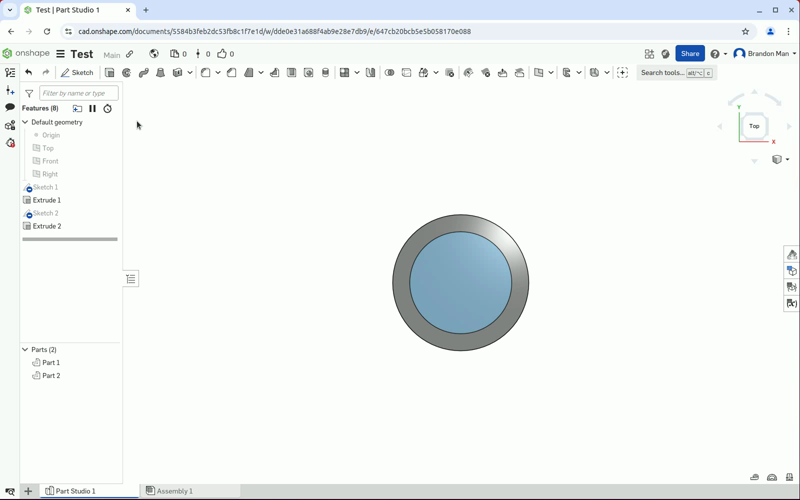
key(shift+h)
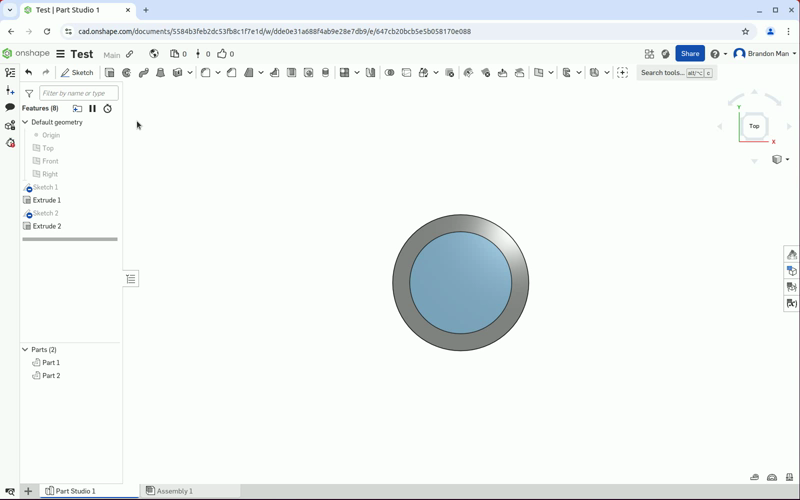
key(shift+h)
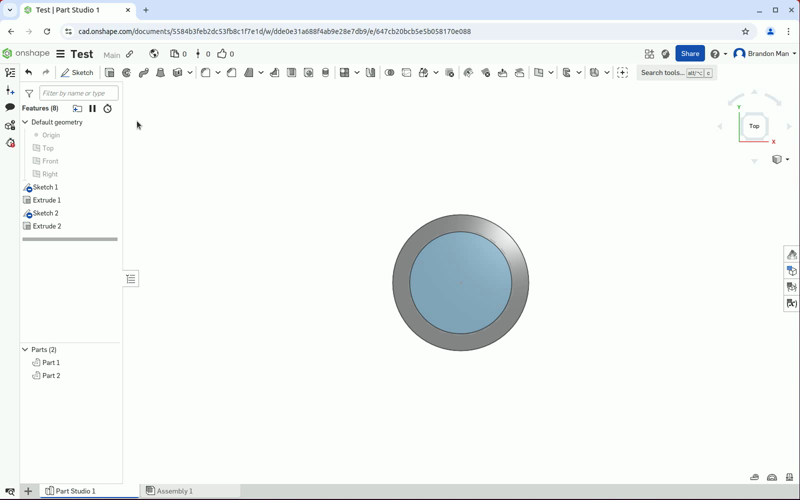
key(shift+7)
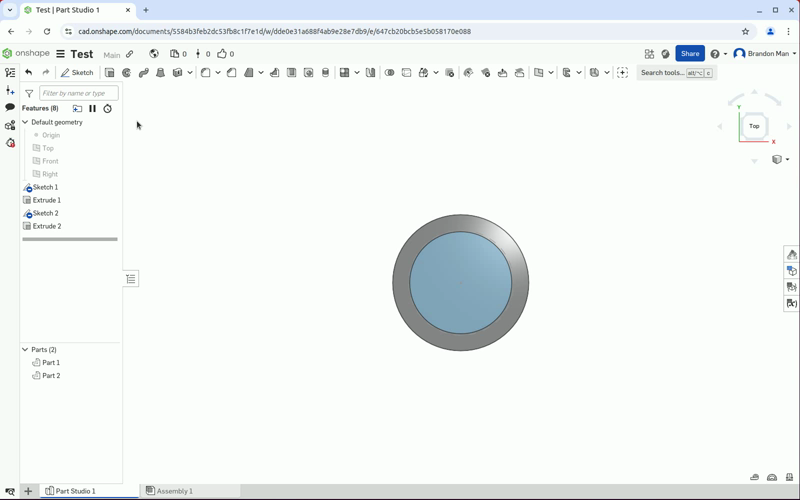
key(up, 3)
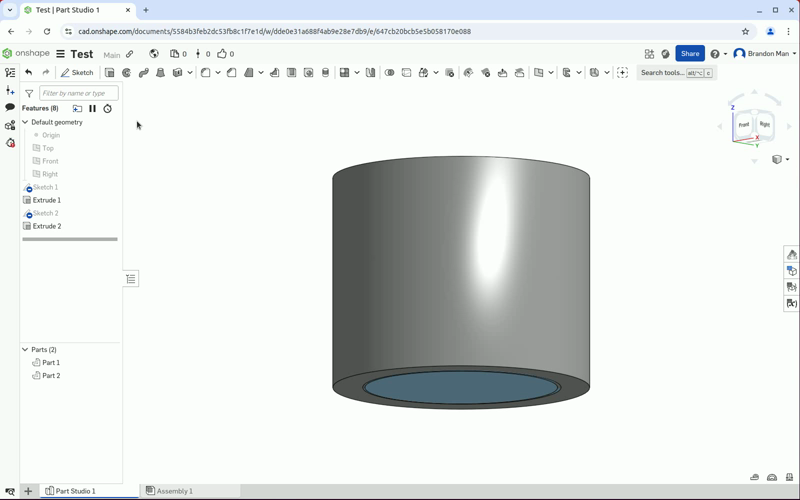
key(left, 3)
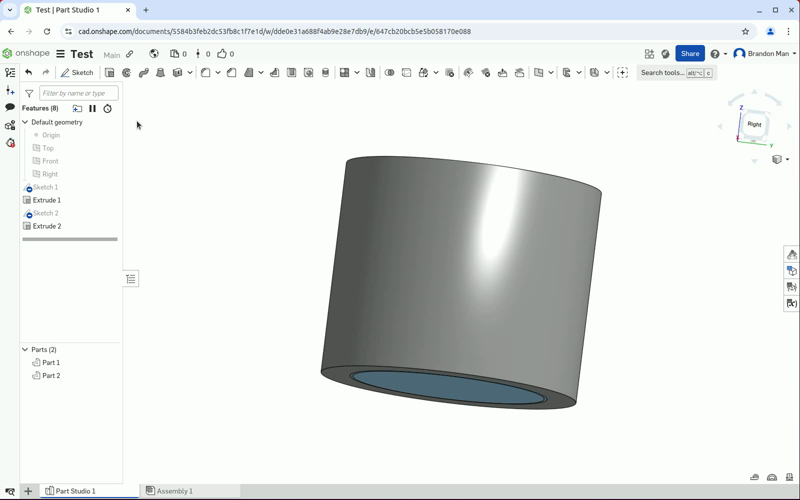
key(right, 3)
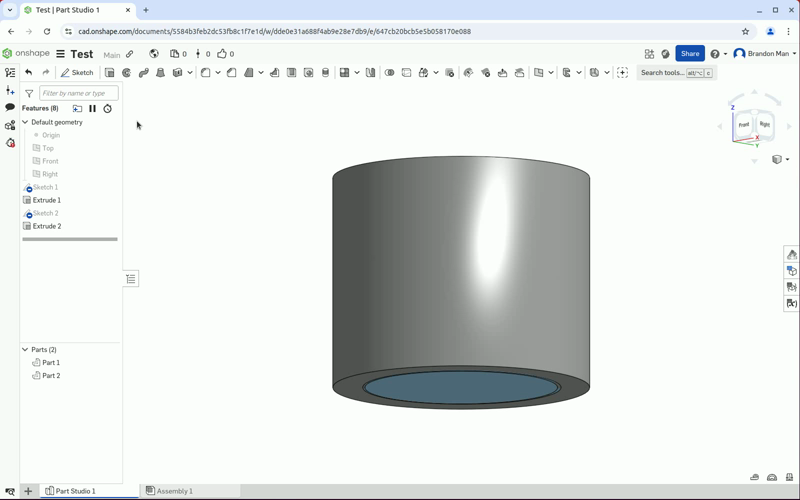
key(down, 3)
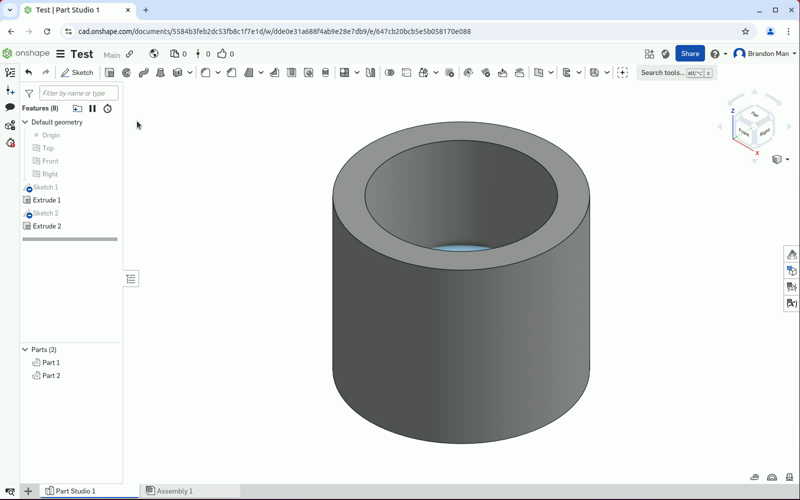
mouse_move(73, 189)
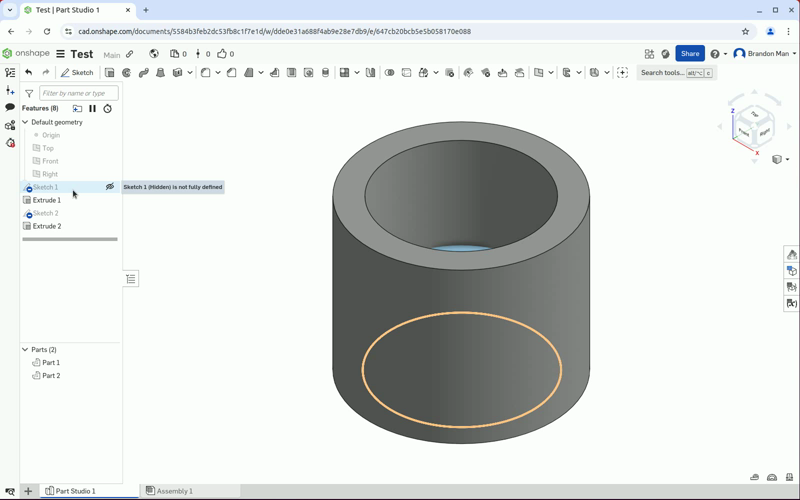
click(73, 189)